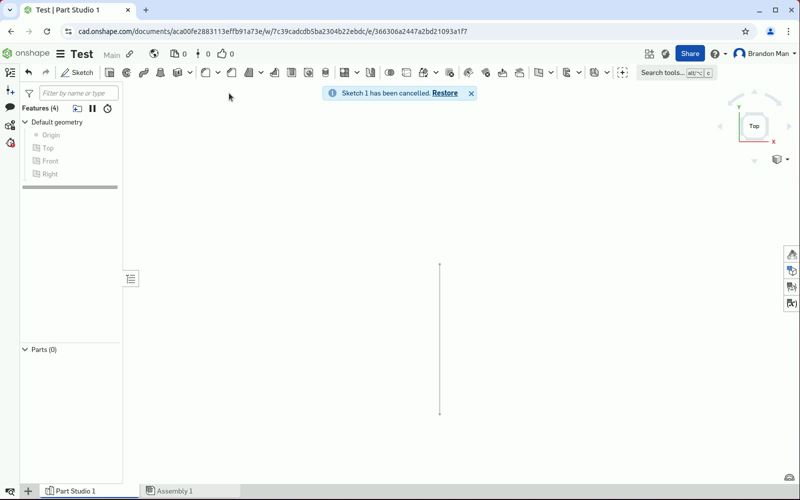
key(shift+h)
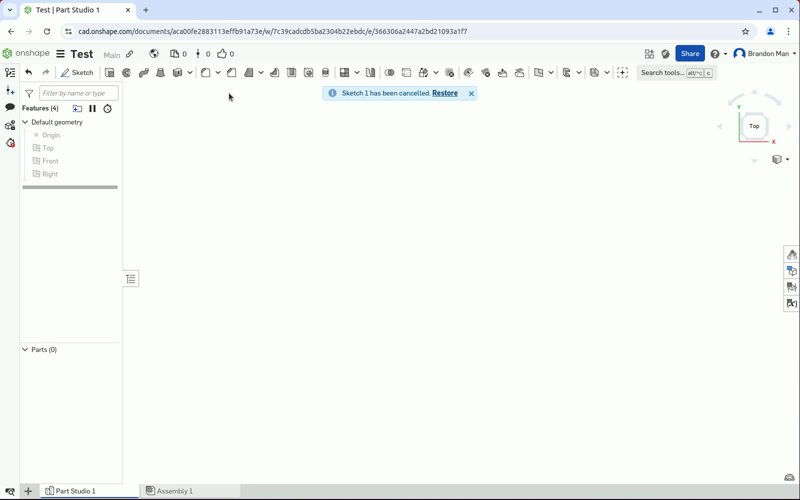
key(shift+s)
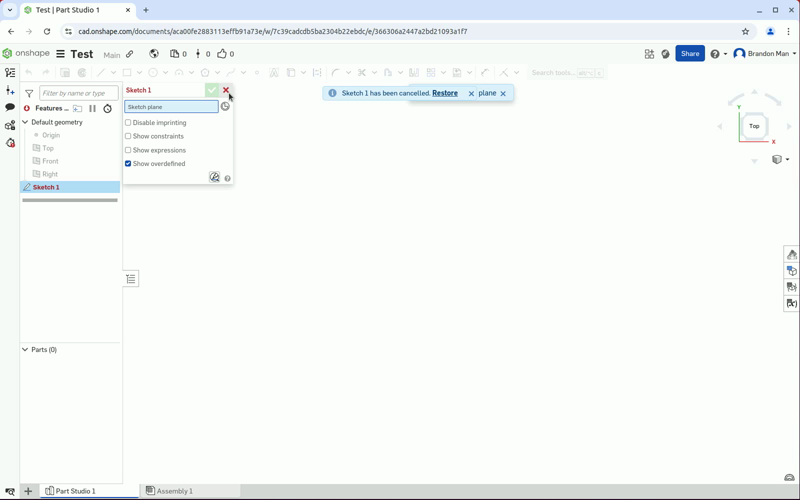
mouse_move(73, 150)
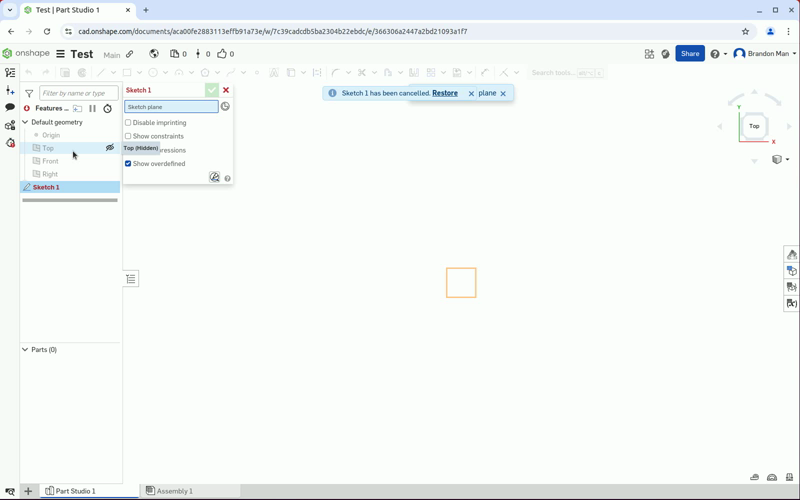
click(73, 150)
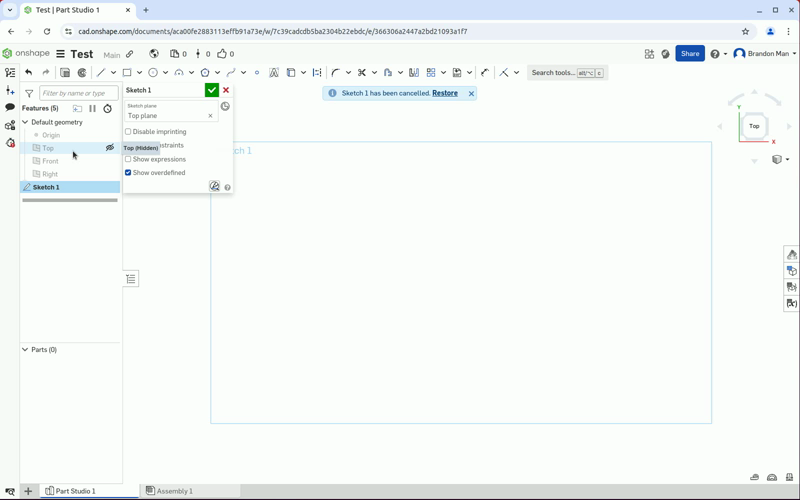
mouse_move(73, 352)
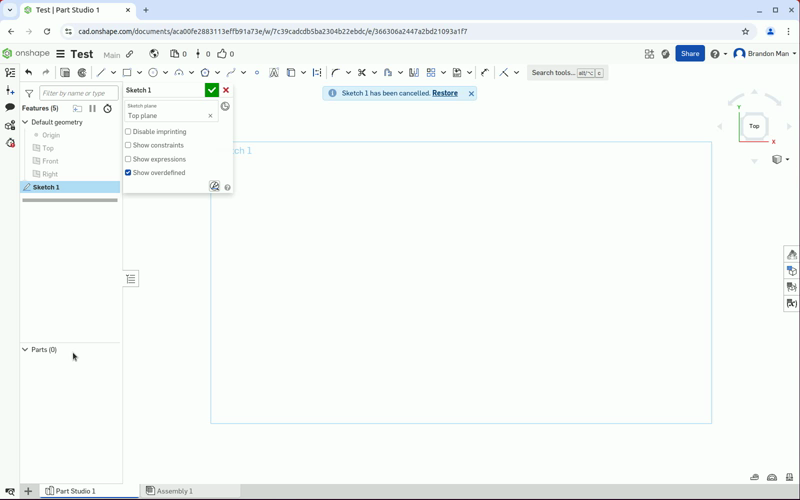
key(y)
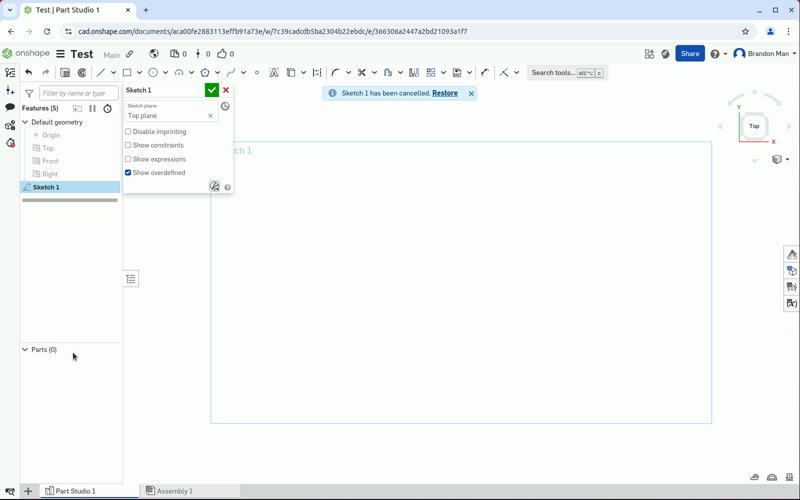
key(c)
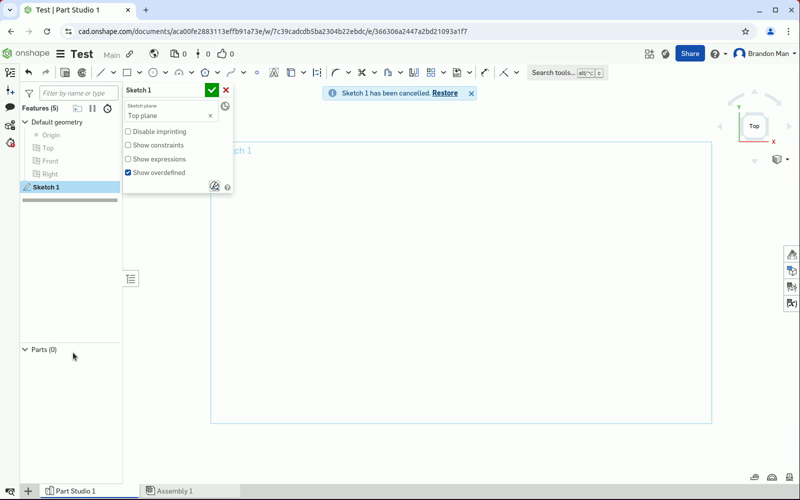
key_down(shift)
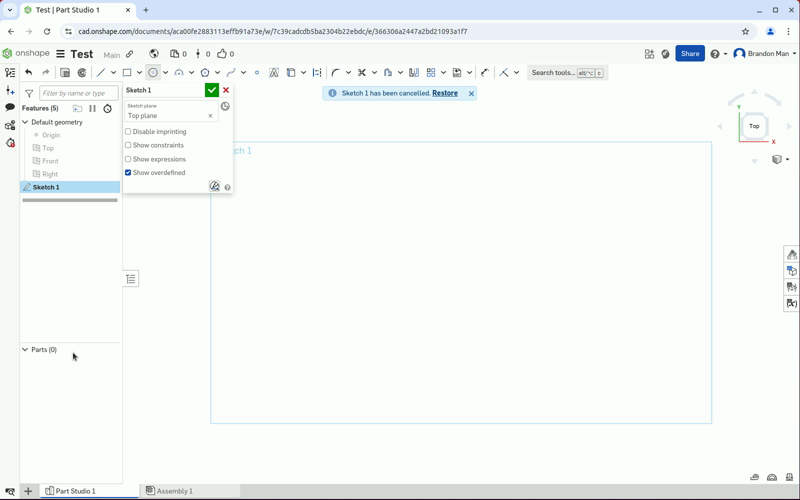
mouse_move(461, 282)
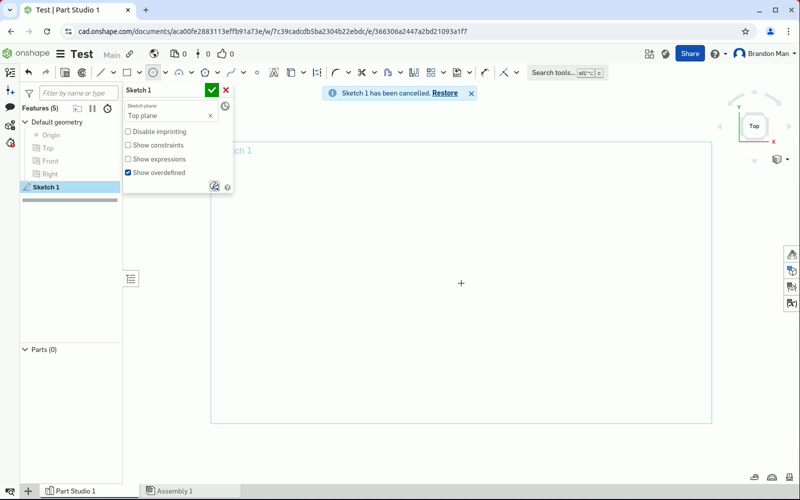
click(461, 282)
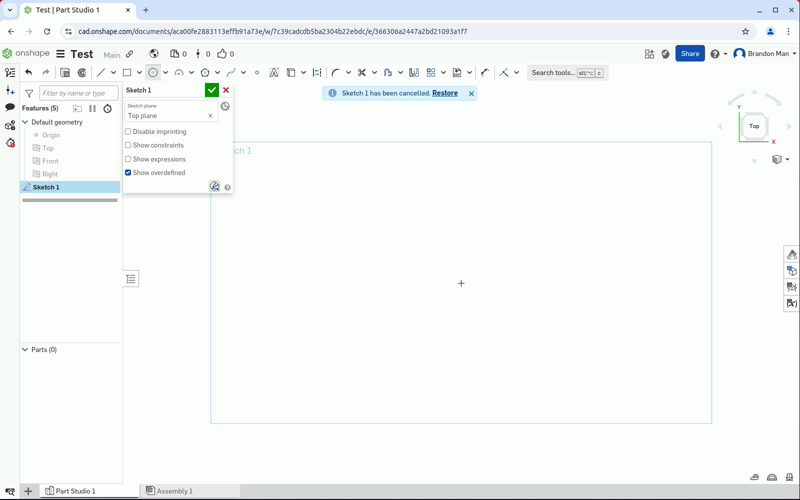
key_up(shift)
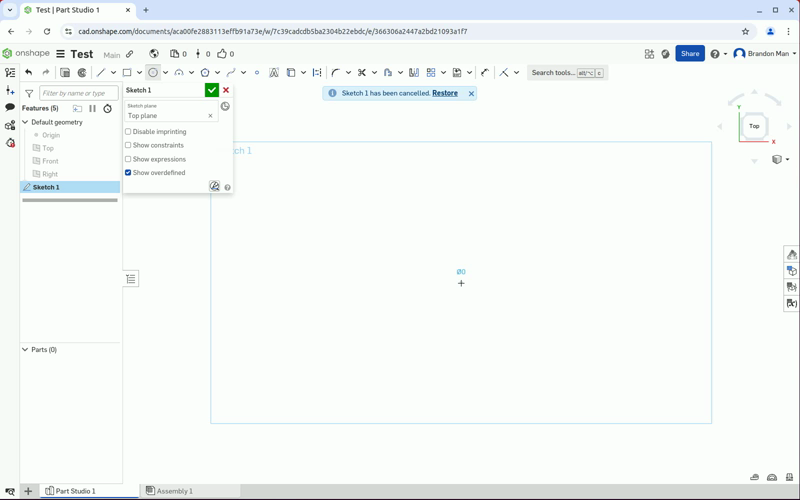
mouse_move(544, 282)
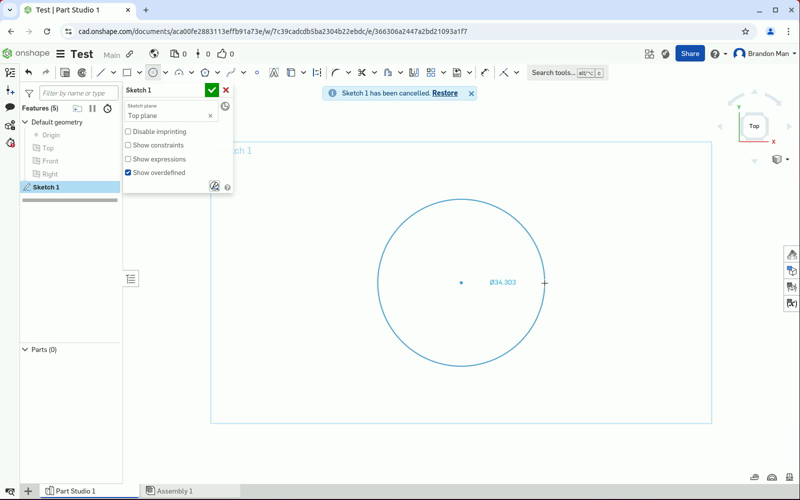
click(544, 282)
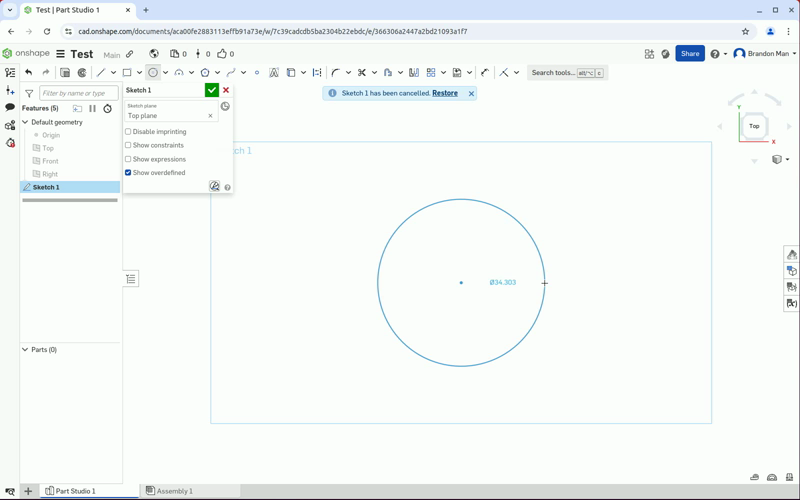
key(esc)
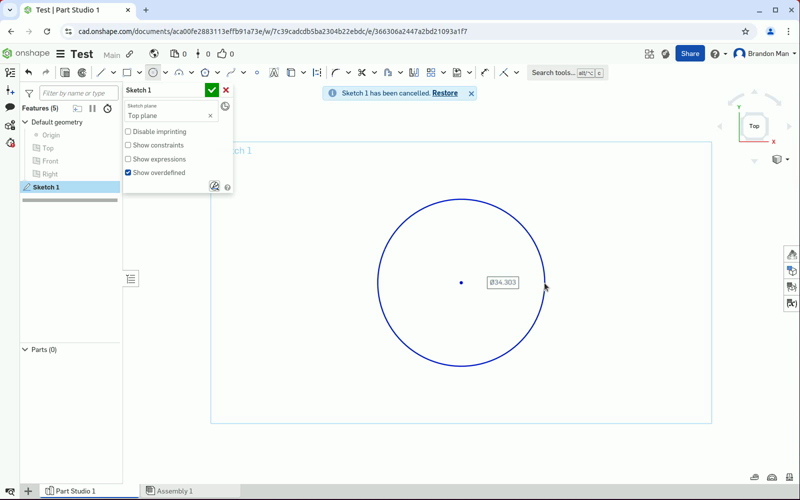
mouse_move(464, 296)
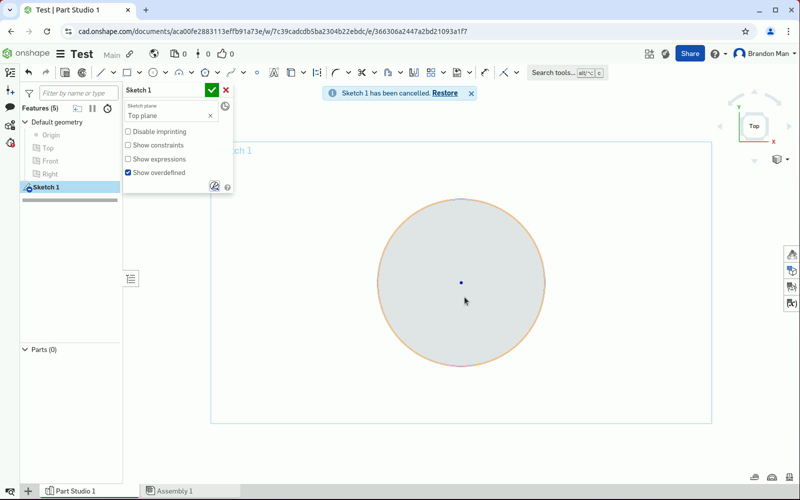
click(464, 296)
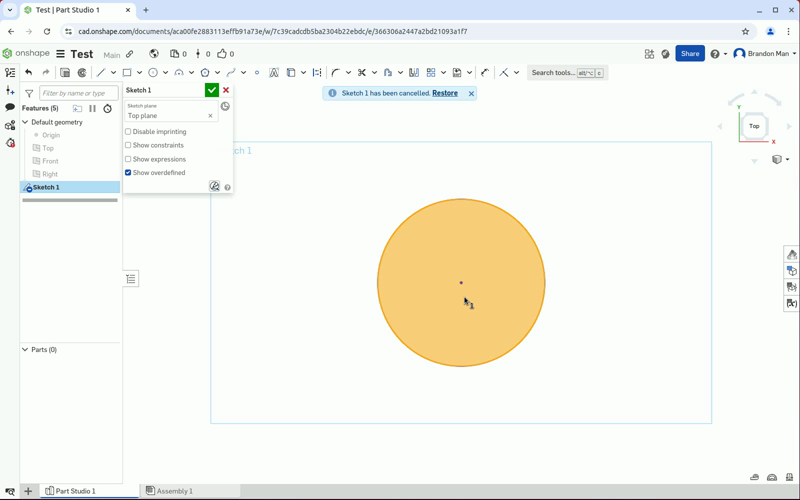
mouse_move(73, 352)
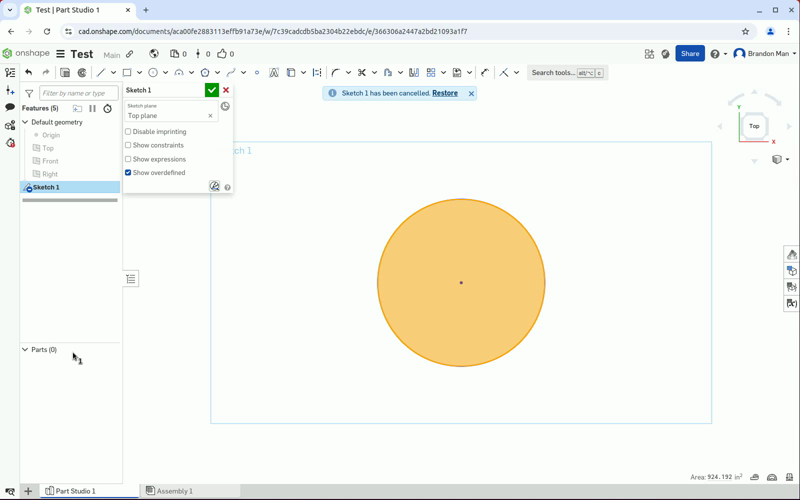
key(shift+y)
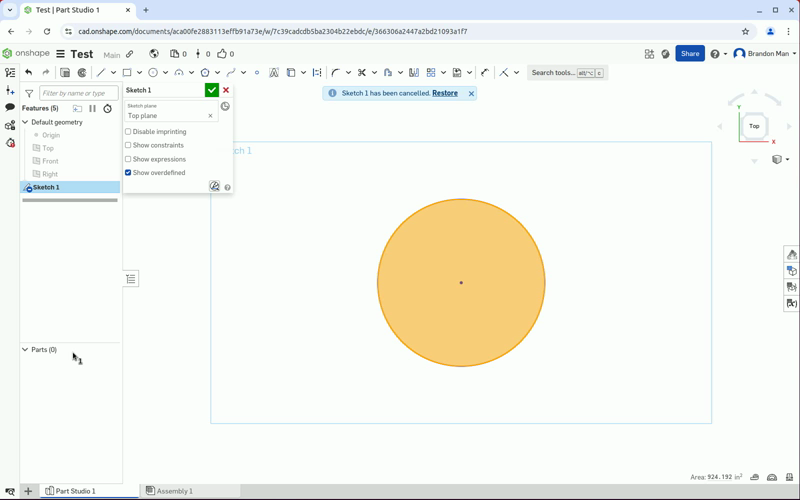
key(shift+e)
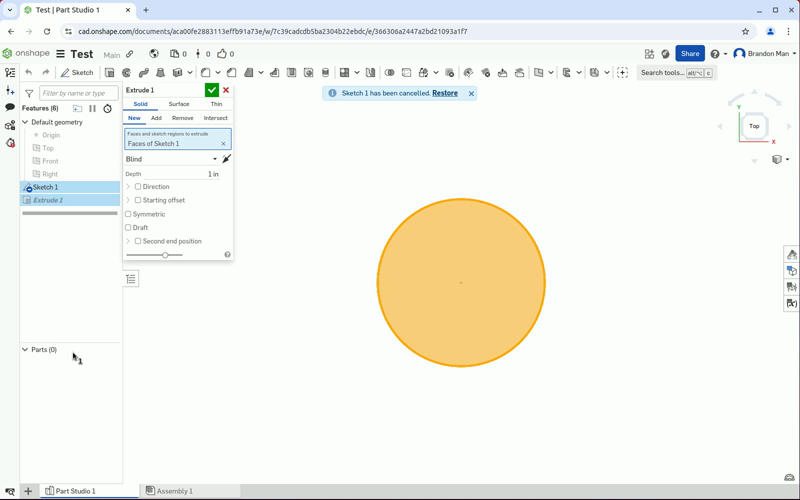
mouse_move(143, 106)
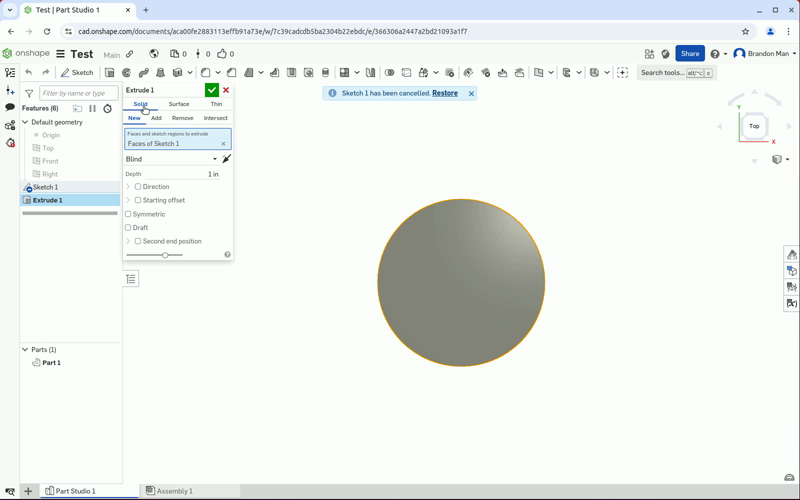
click(143, 106)
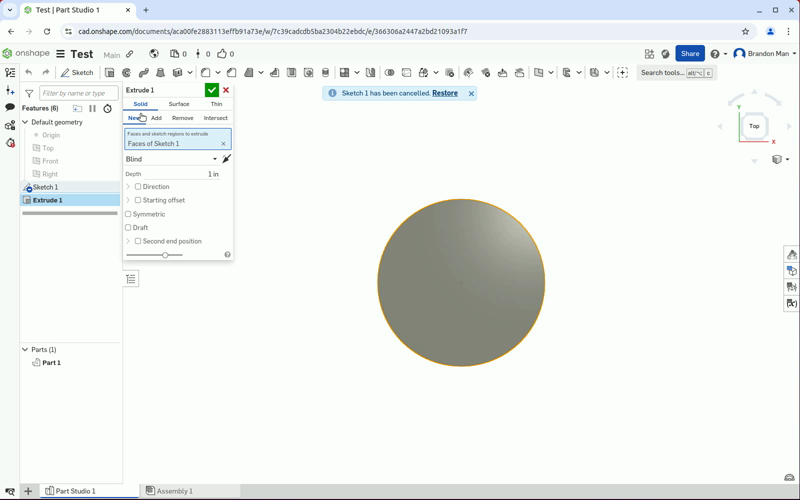
mouse_move(137, 120)
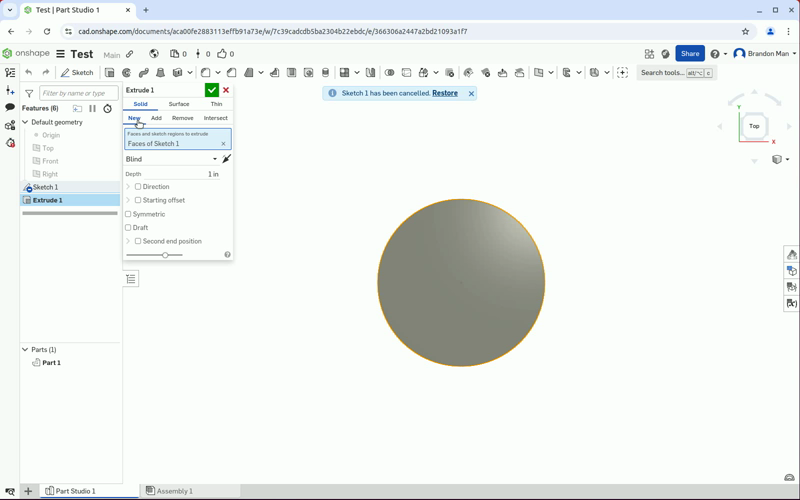
click(137, 120)
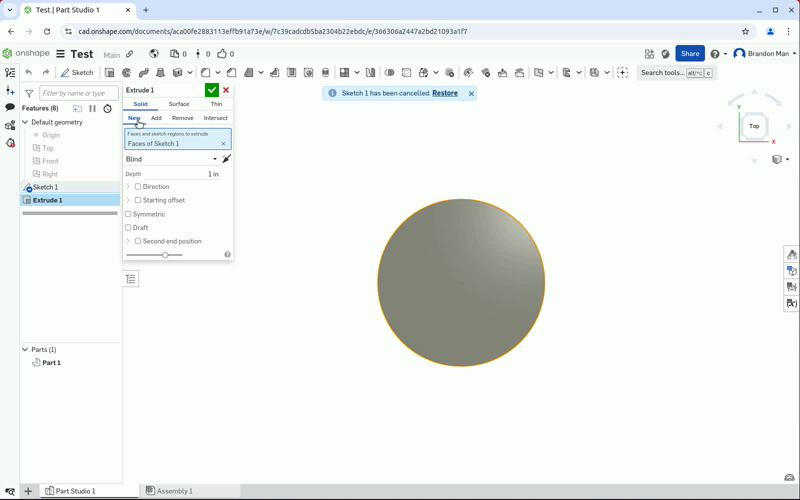
key(tab, 4)
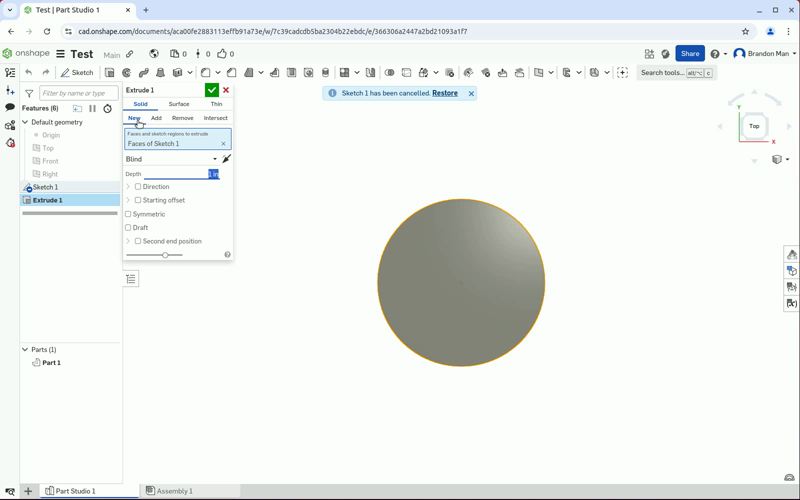
text(23.108)
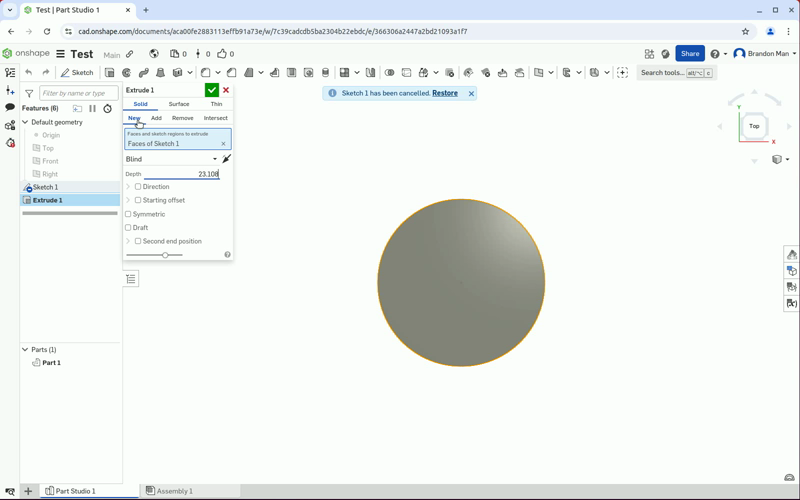
key(enter)
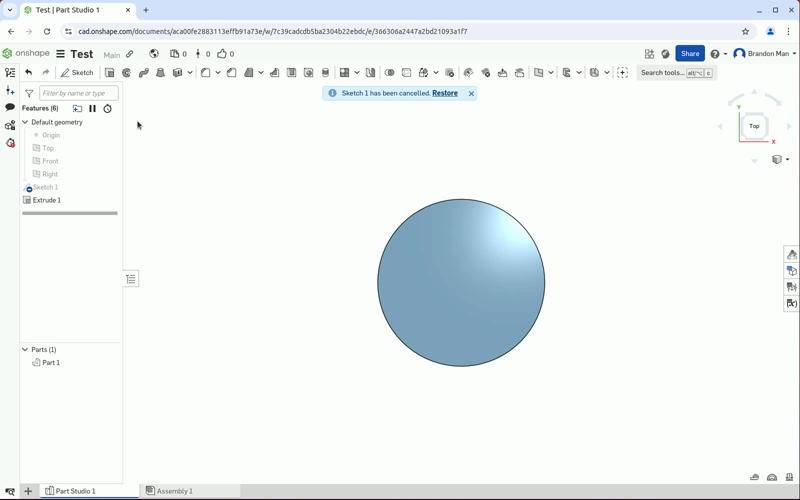
key(shift+h)
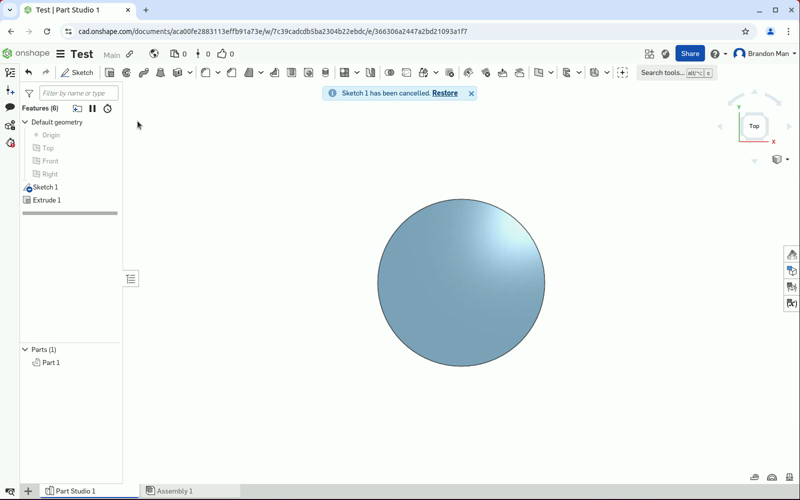
key(shift+h)
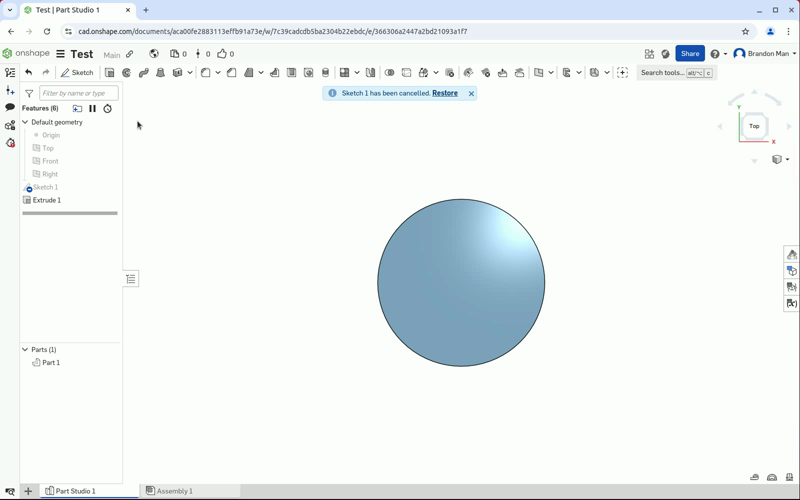
mouse_move(73, 189)
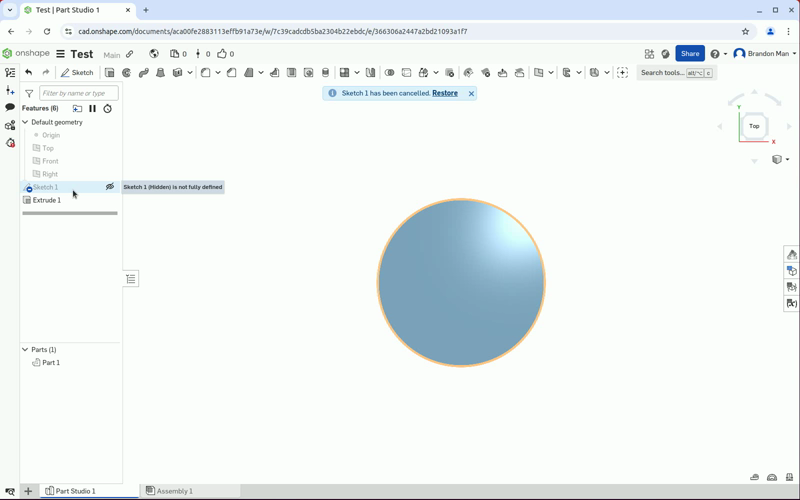
click(73, 189)
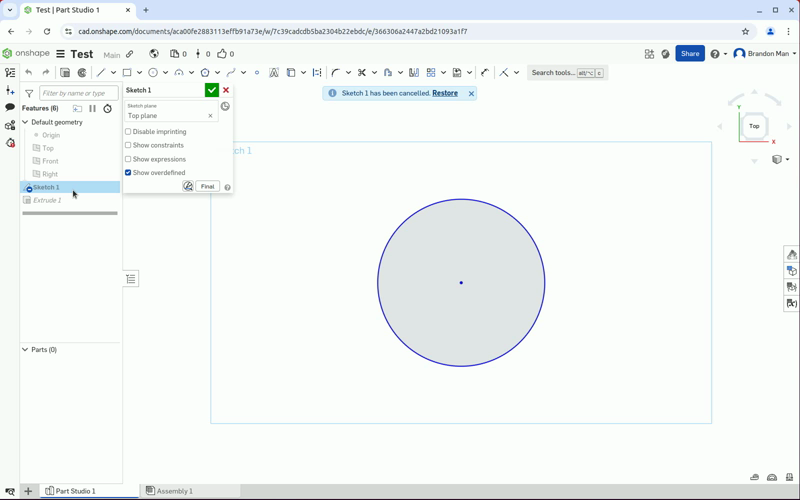
mouse_move(229, 92)
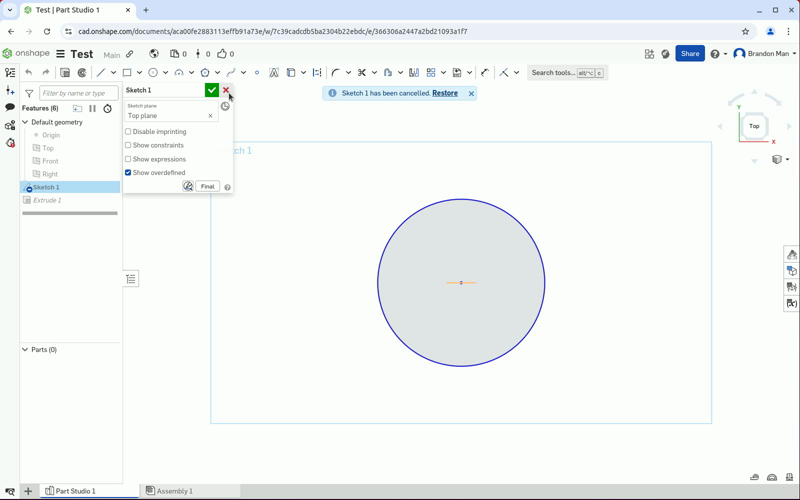
click(229, 92)
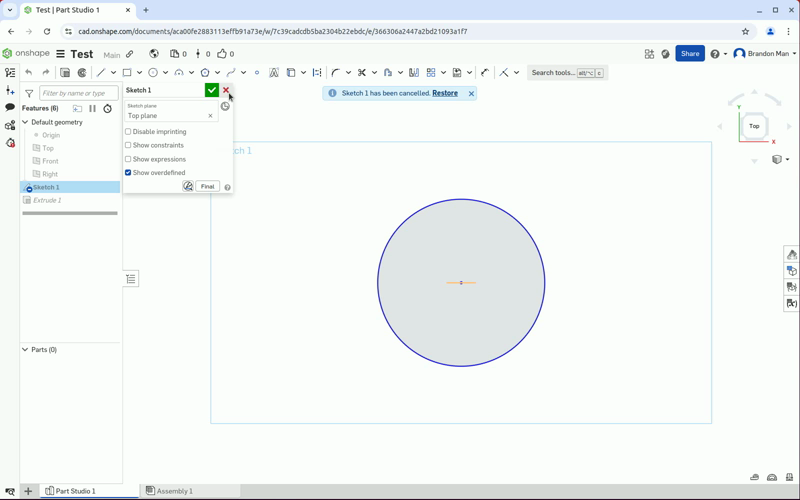
key(shift+s)
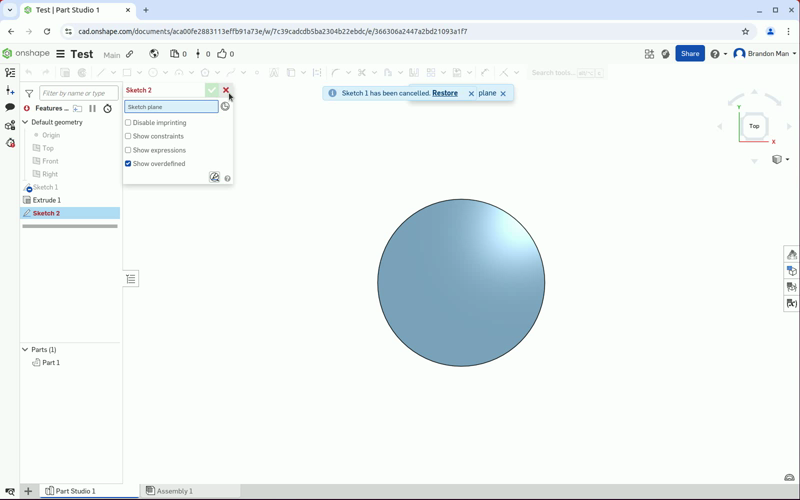
mouse_move(73, 150)
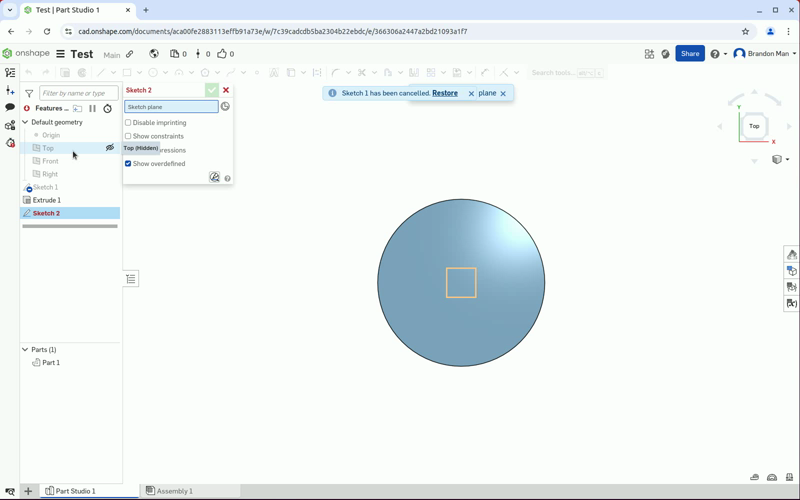
click(73, 150)
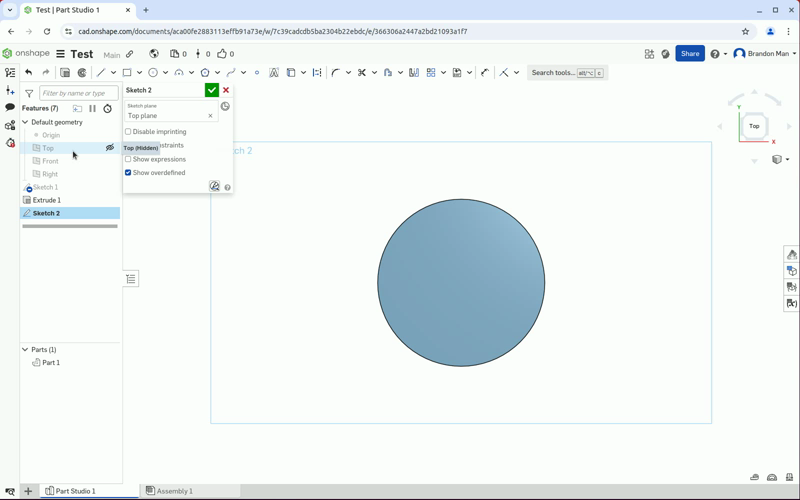
mouse_move(73, 352)
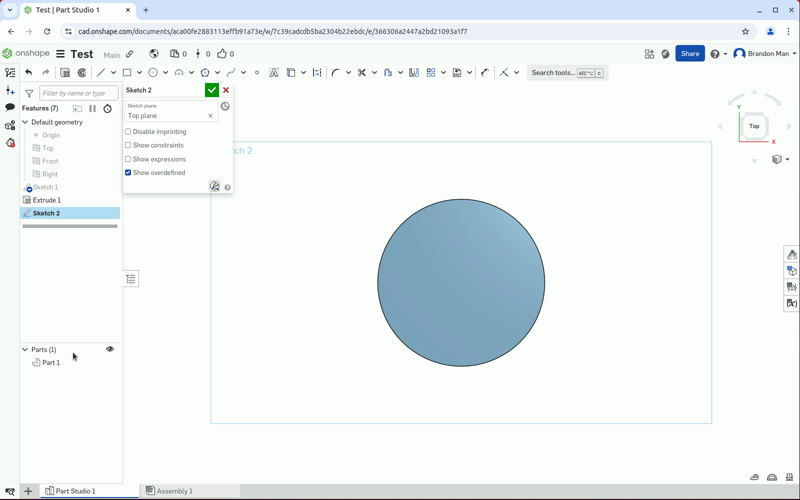
key(y)
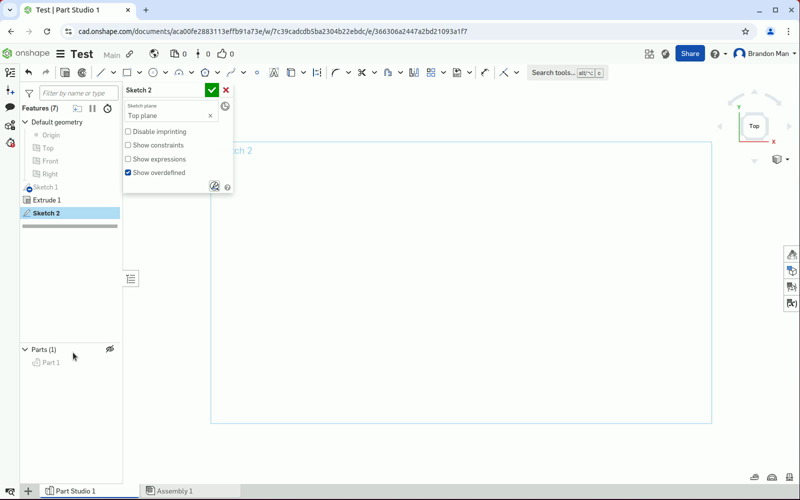
key(l)
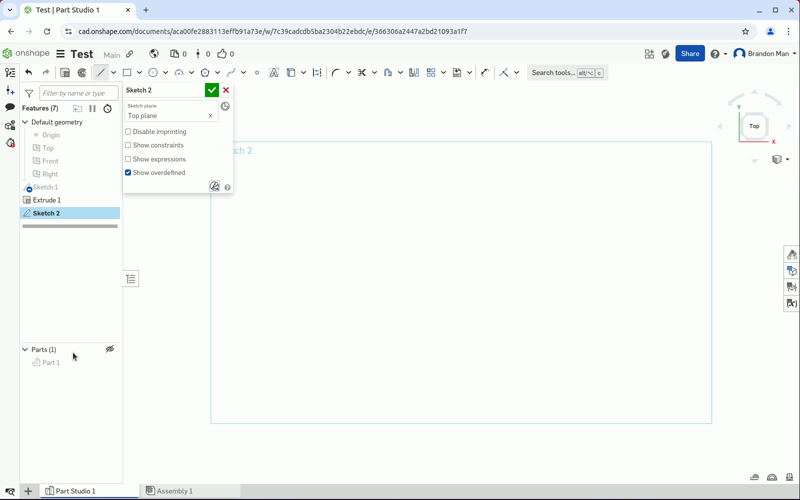
key_down(shift)
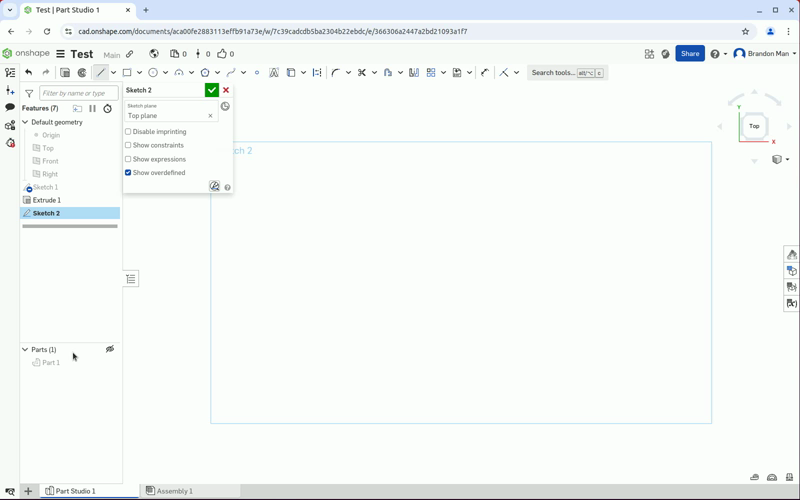
mouse_move(396, 301)
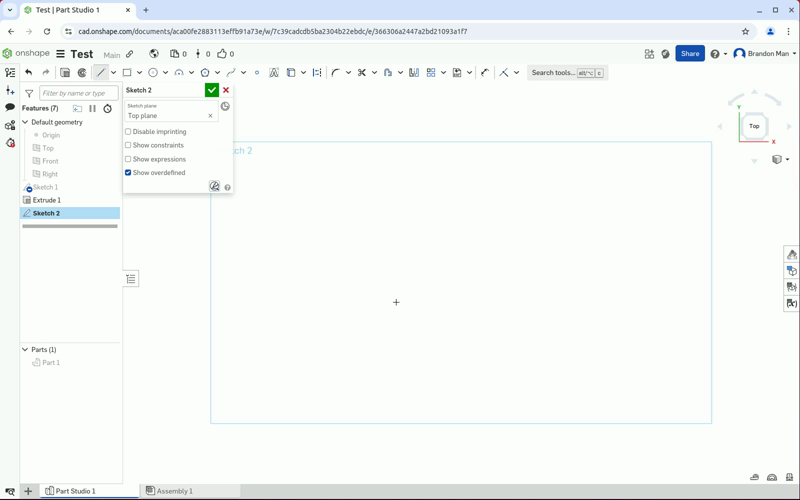
click(396, 301)
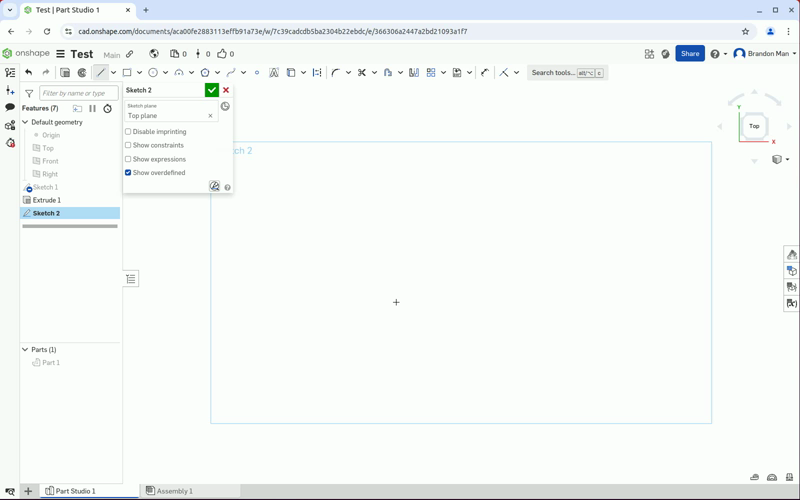
key_up(shift)
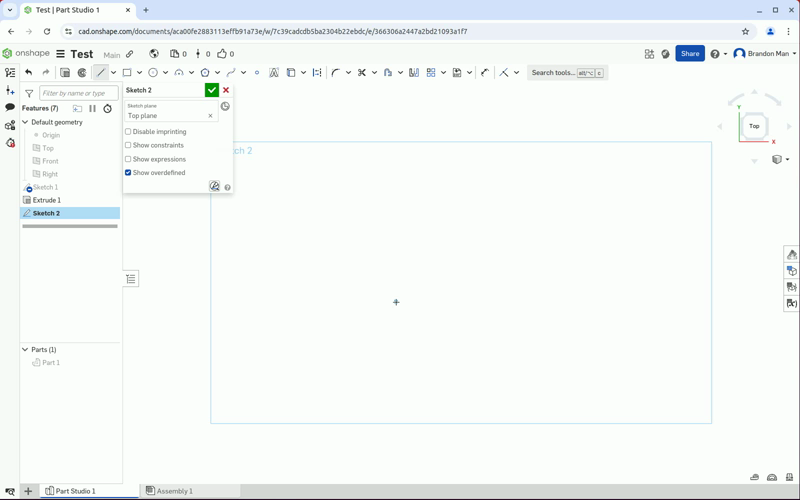
key_down(shift)
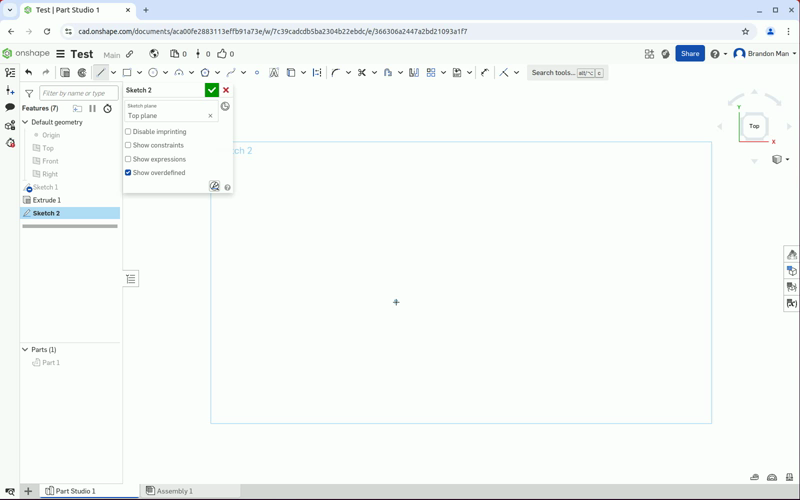
mouse_move(510, 330)
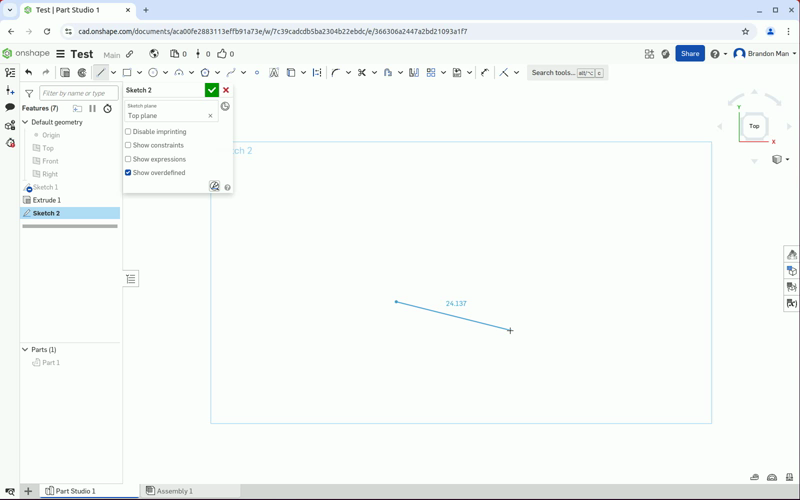
click(510, 330)
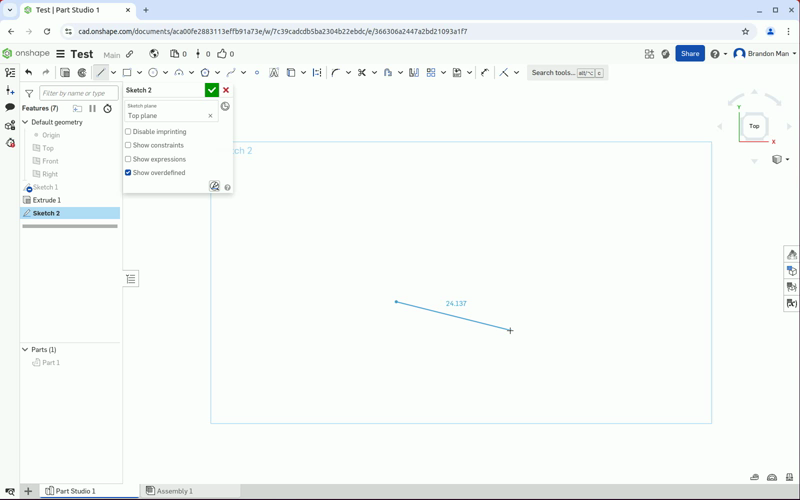
key_up(shift)
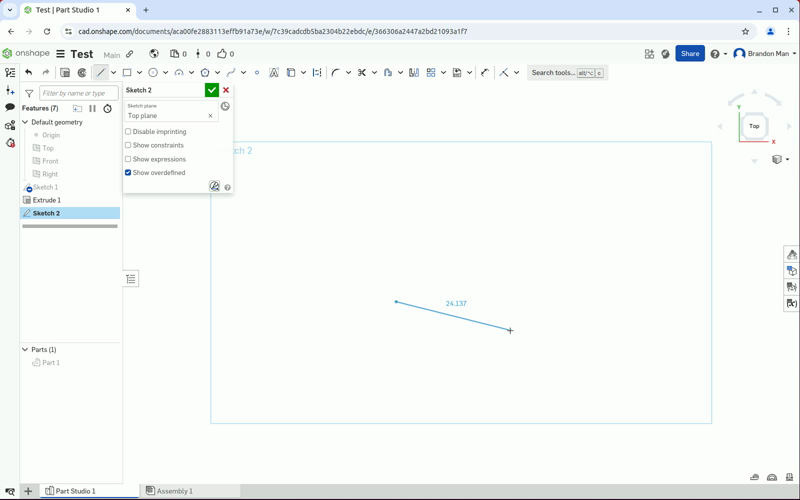
key_down(shift)
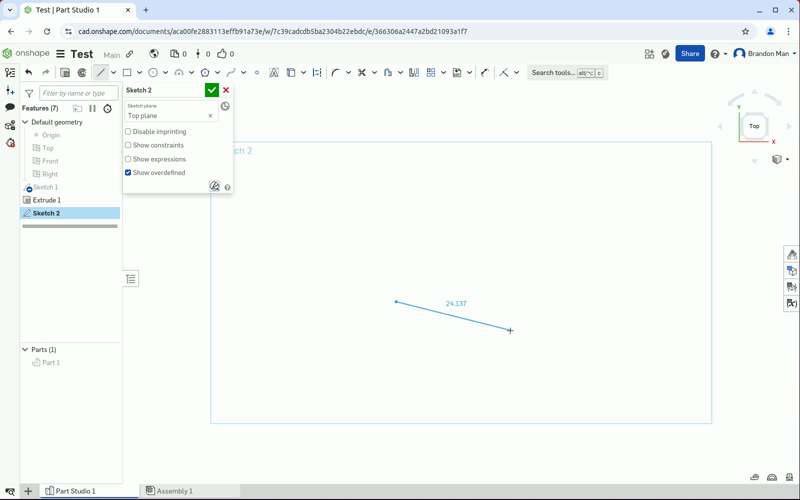
mouse_move(477, 217)
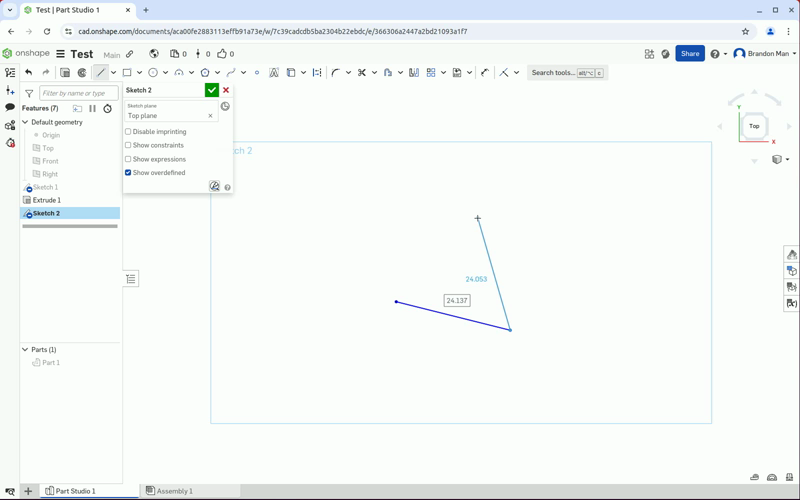
click(477, 217)
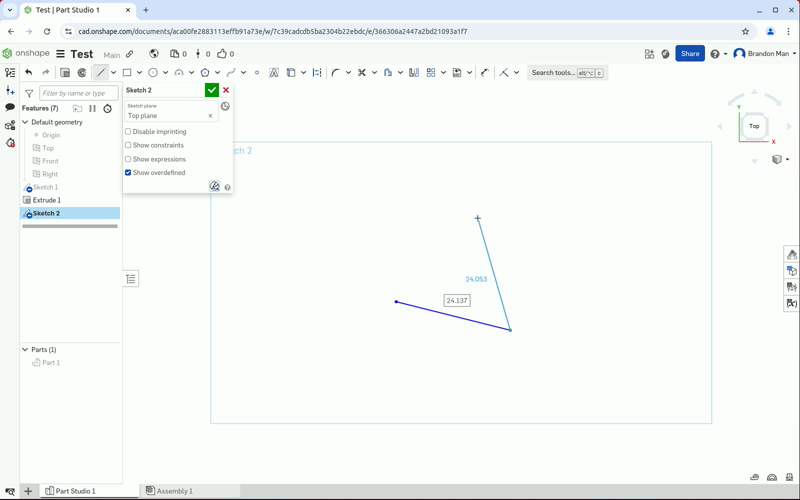
key_up(shift)
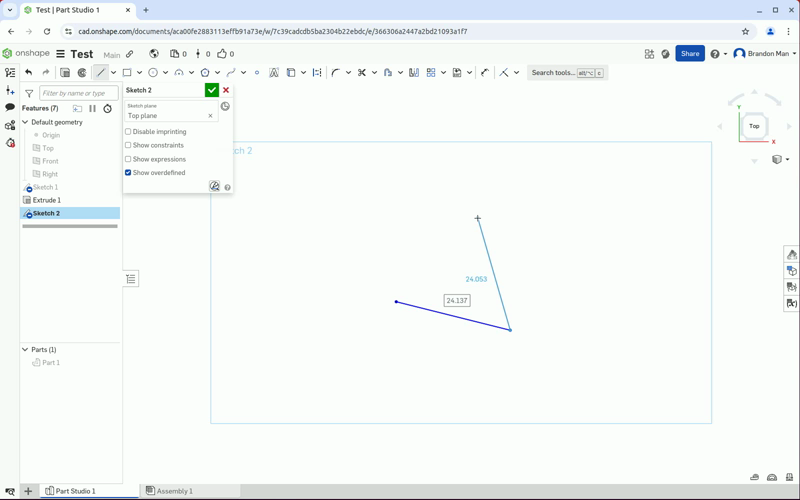
key_down(shift)
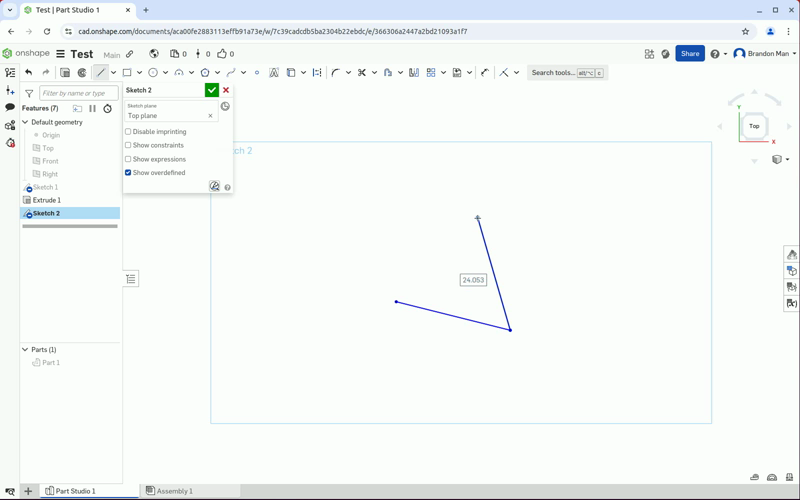
mouse_move(396, 301)
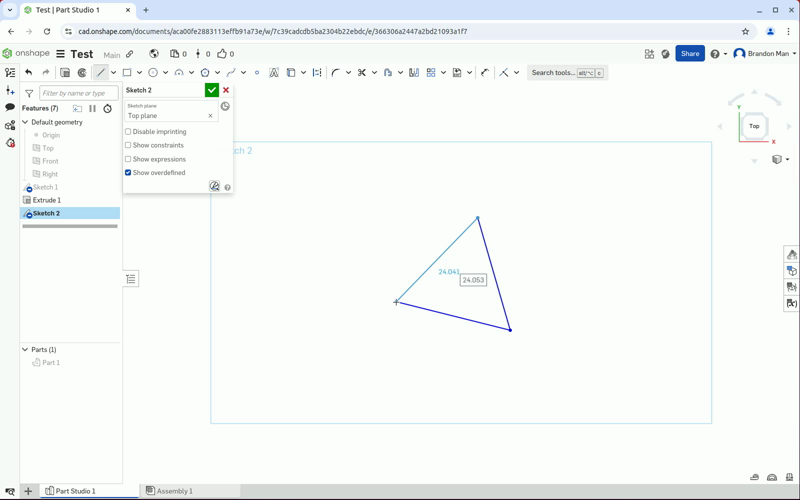
key_up(shift)
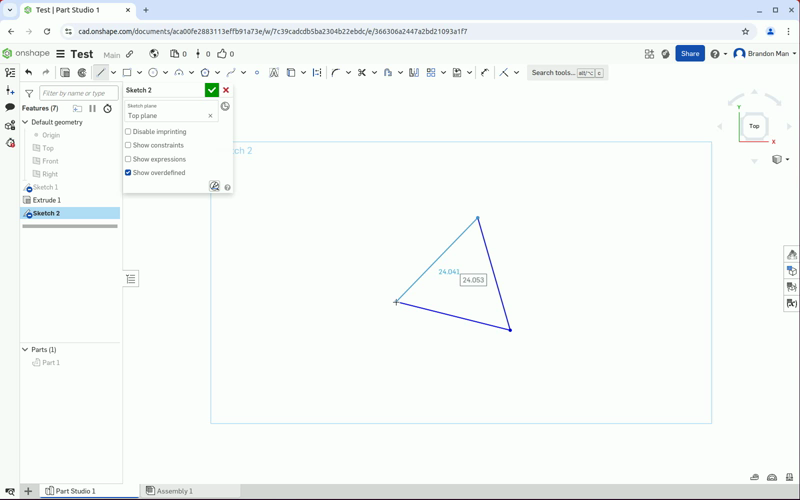
click(396, 301)
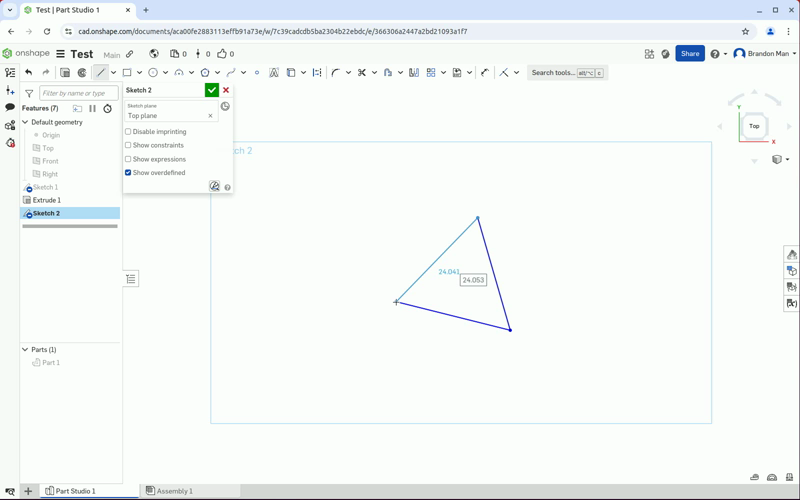
key(esc)
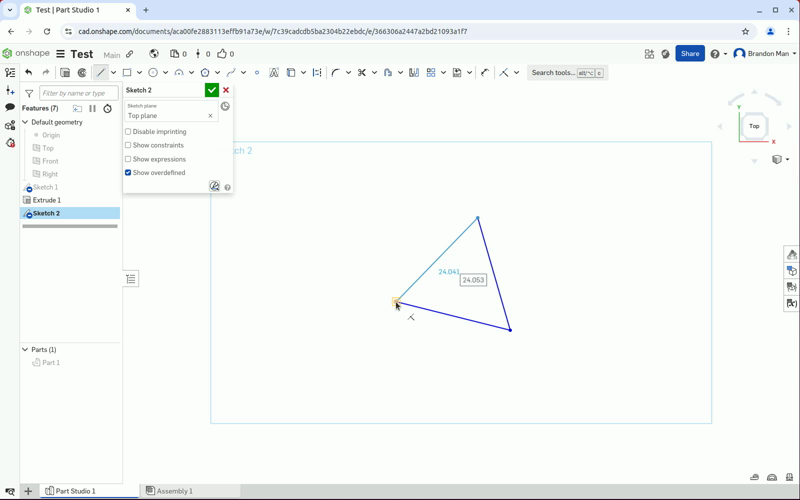
mouse_move(480, 299)
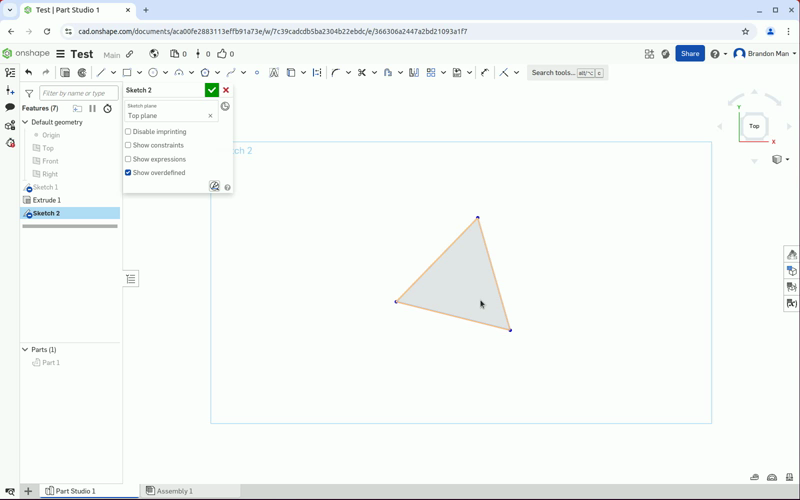
click(480, 299)
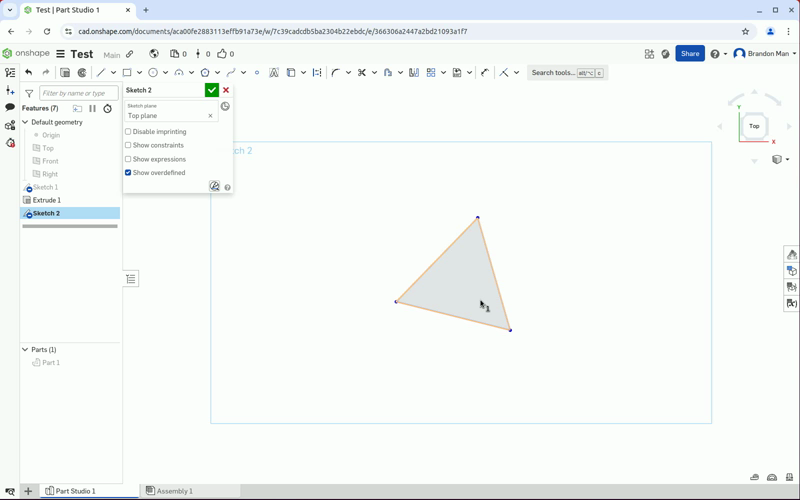
mouse_move(73, 352)
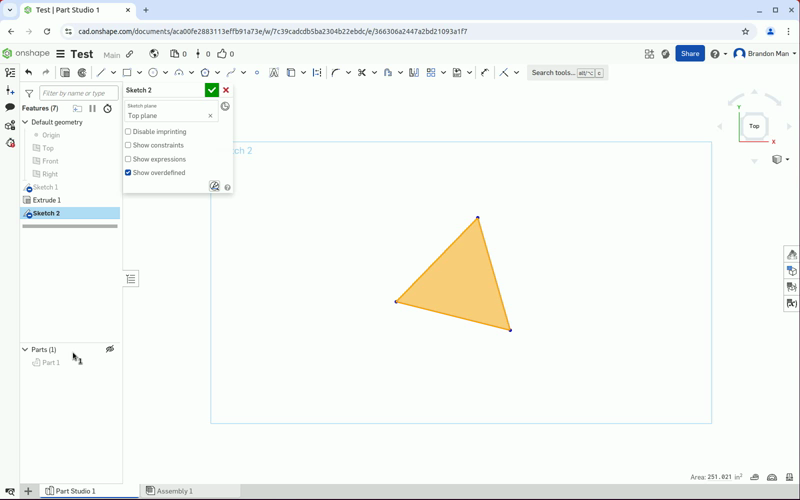
key(shift+y)
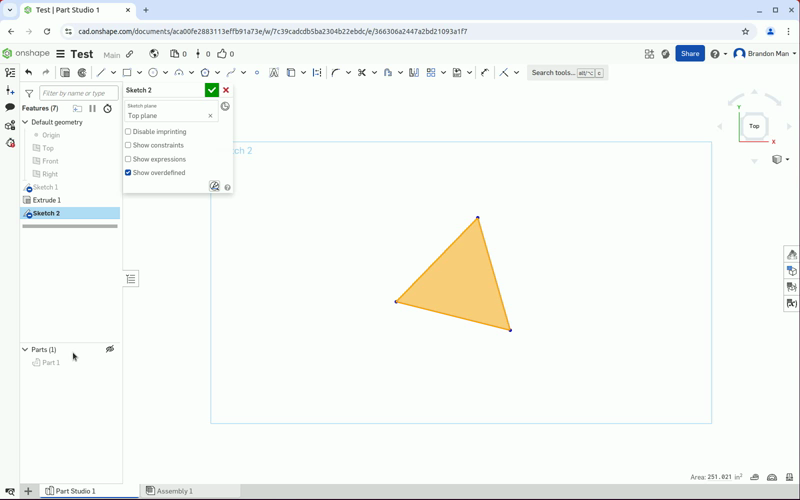
key(shift+e)
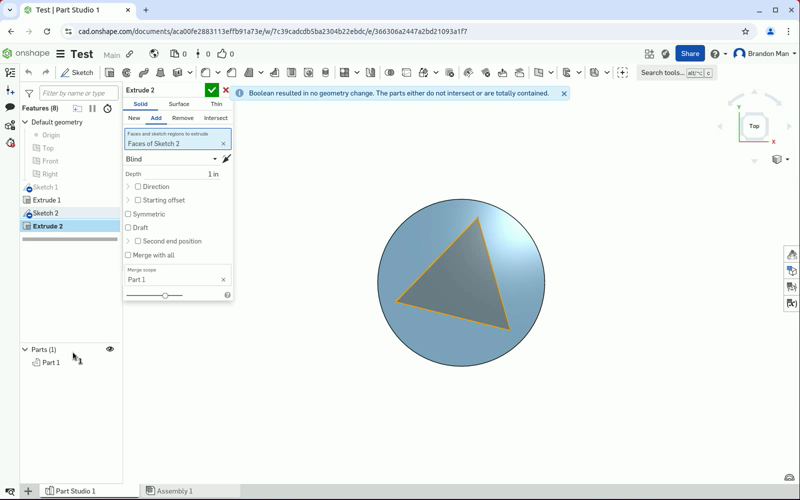
mouse_move(143, 106)
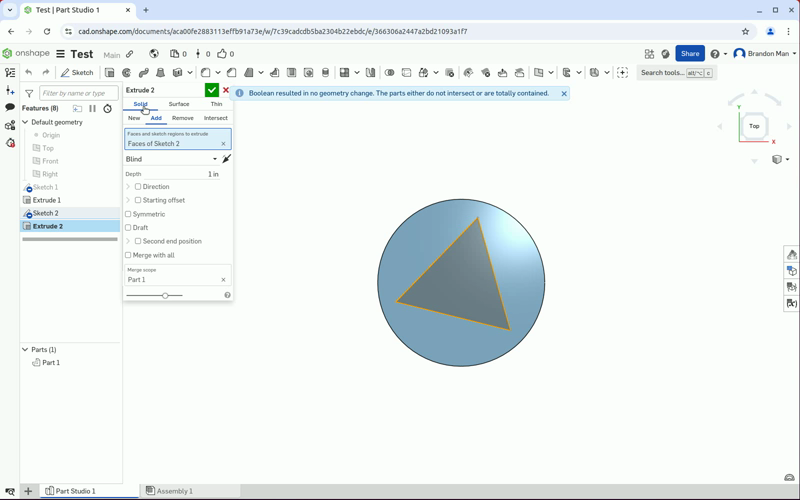
click(143, 106)
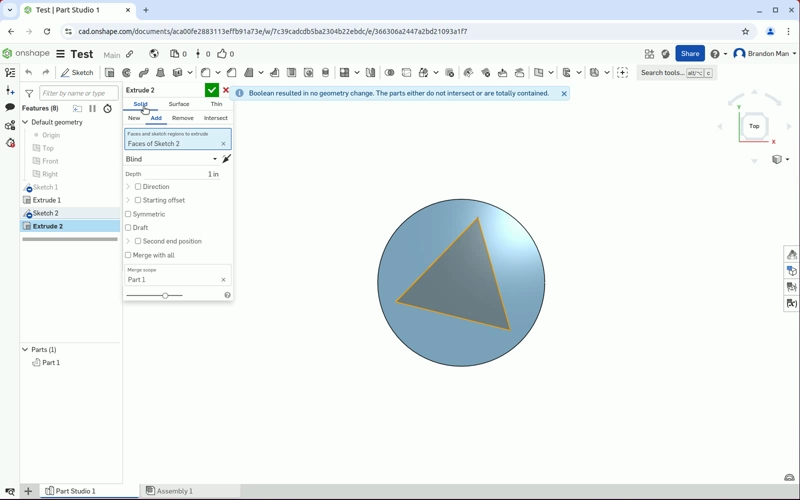
mouse_move(186, 120)
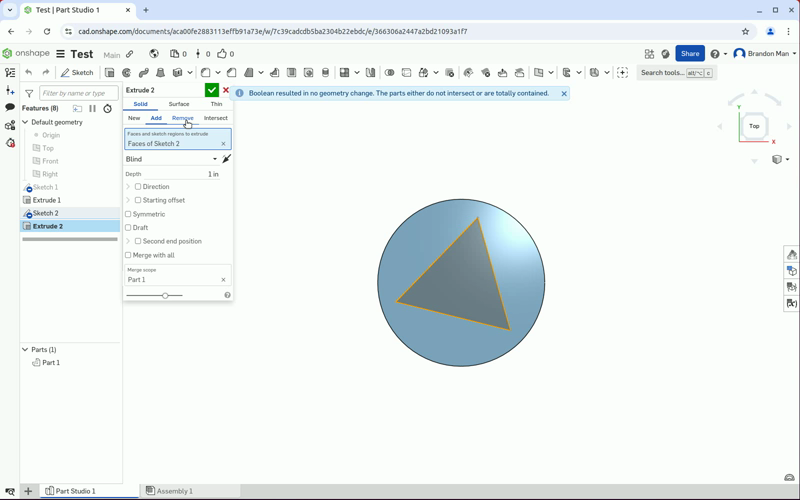
click(186, 120)
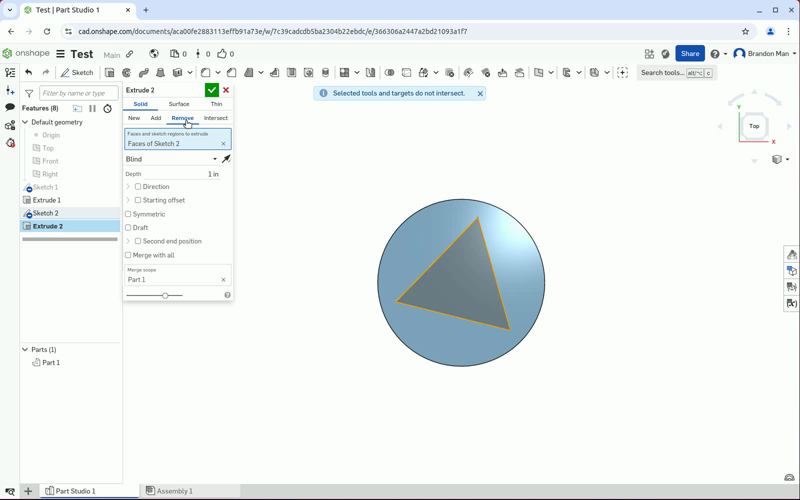
key(tab, 4)
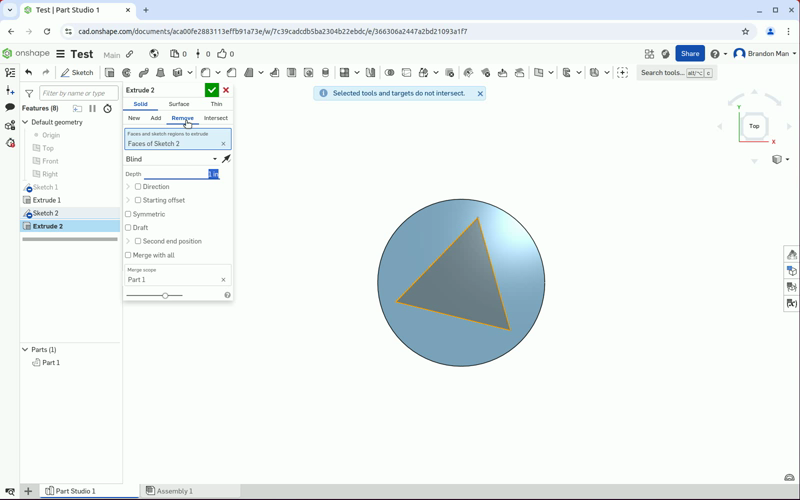
text(-23.108)
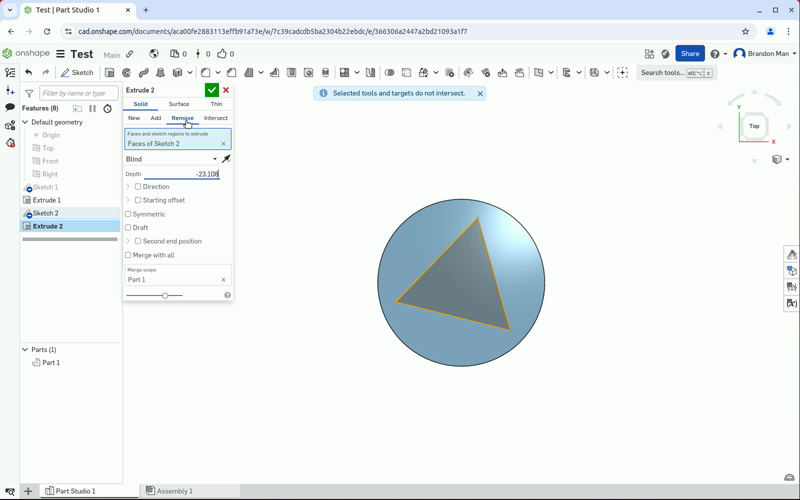
key(tab, 6)
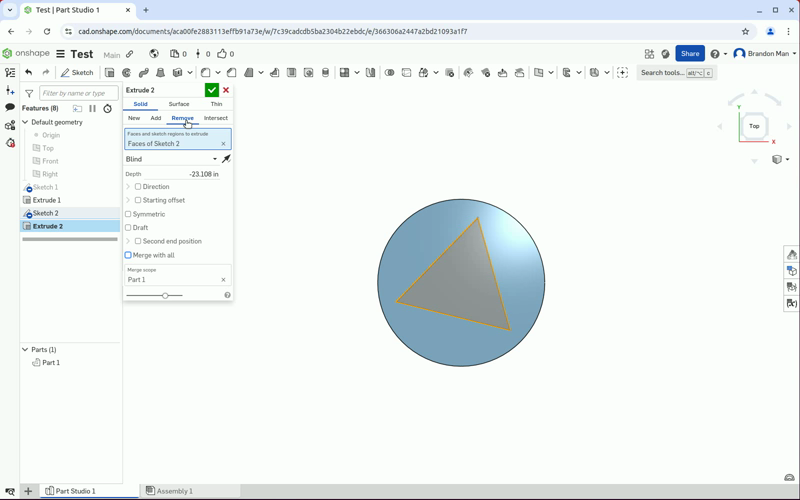
key(space)
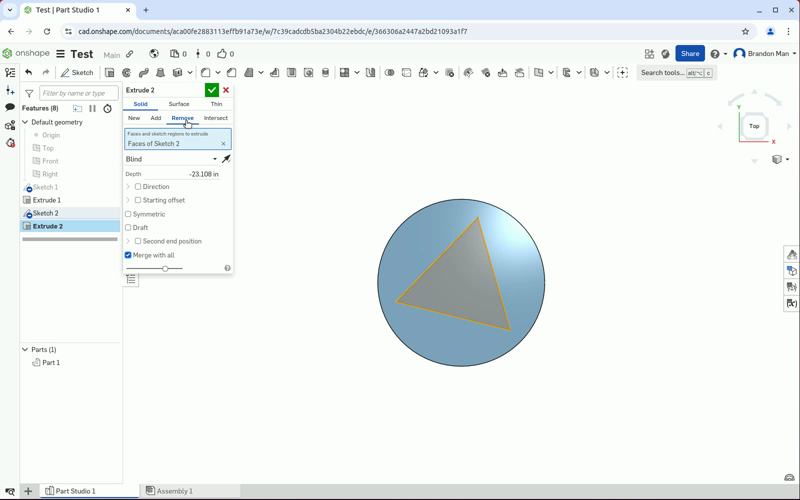
key(enter)
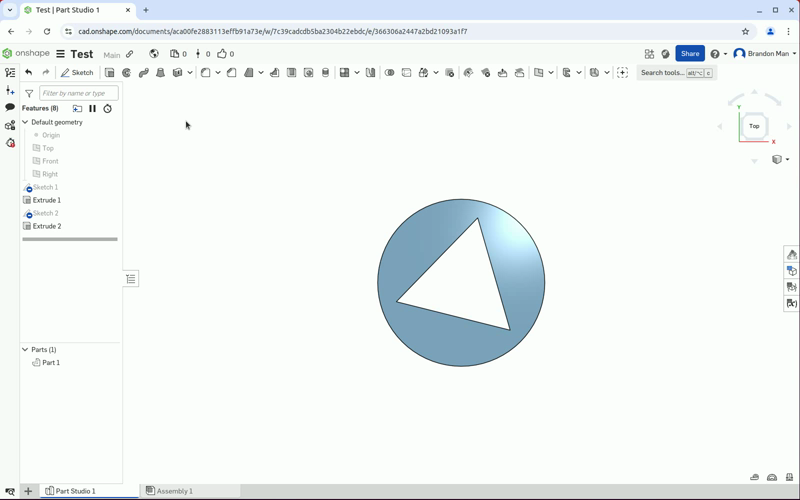
key(shift+h)
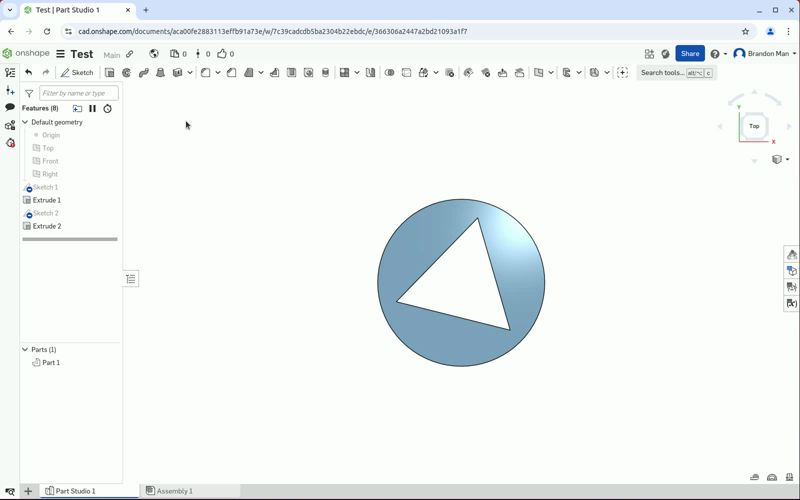
key(shift+h)
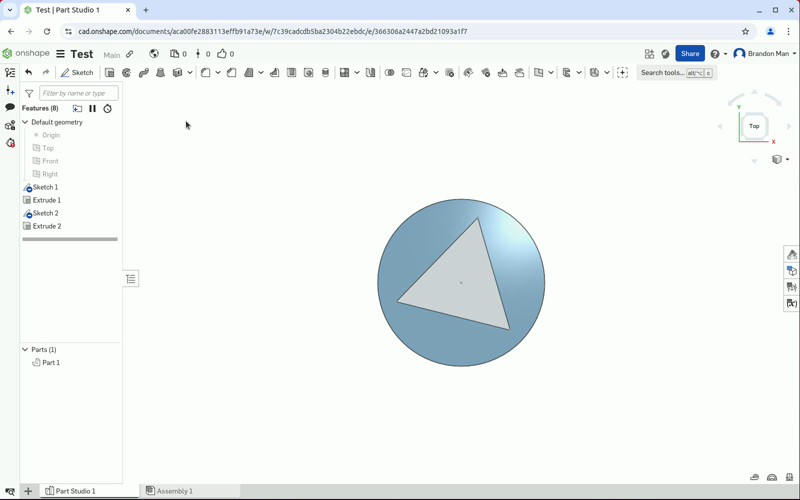
key(shift+7)
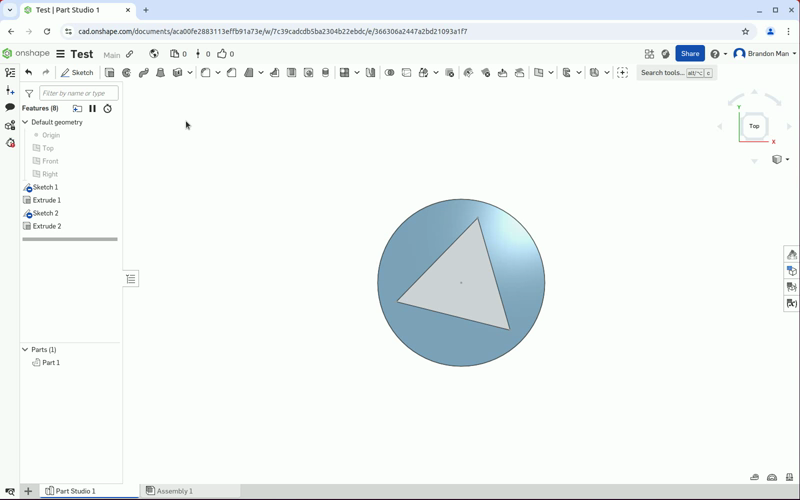
key(up, 3)
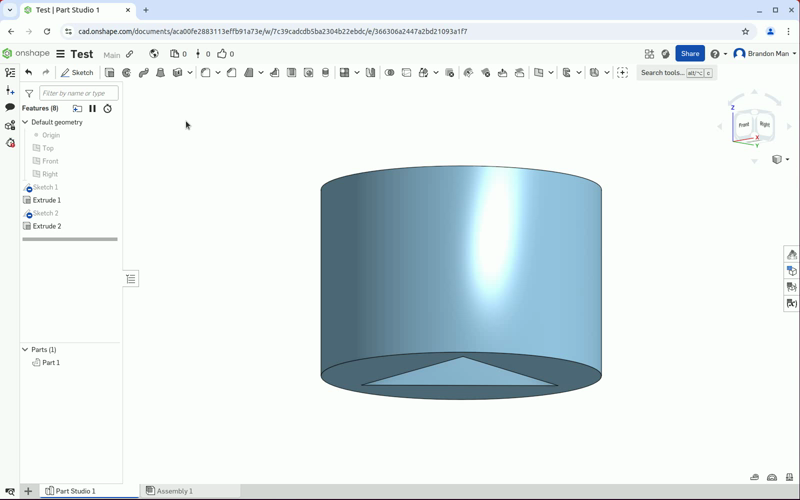
key(left, 3)
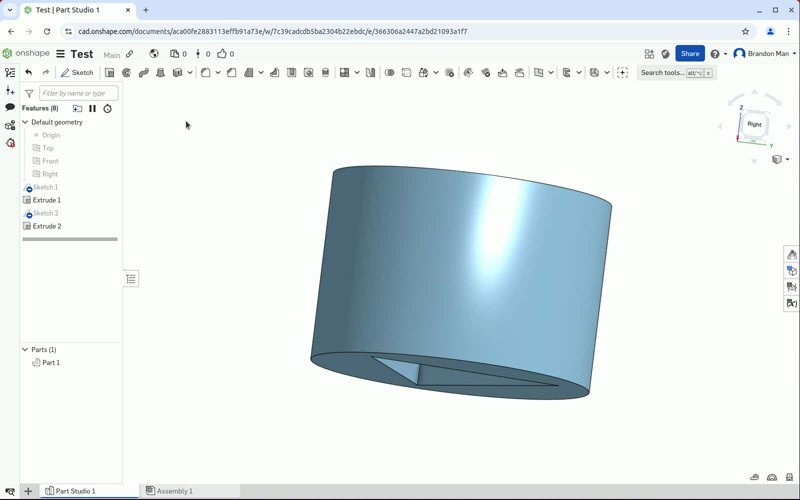
key(right, 3)
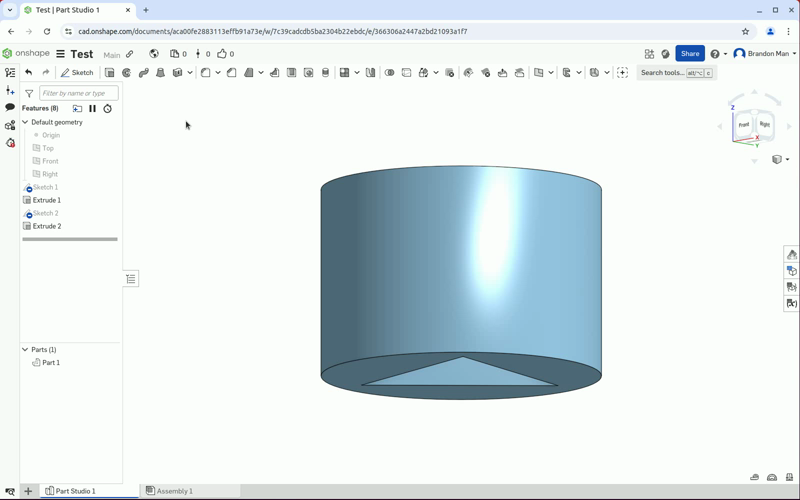
key(down, 3)
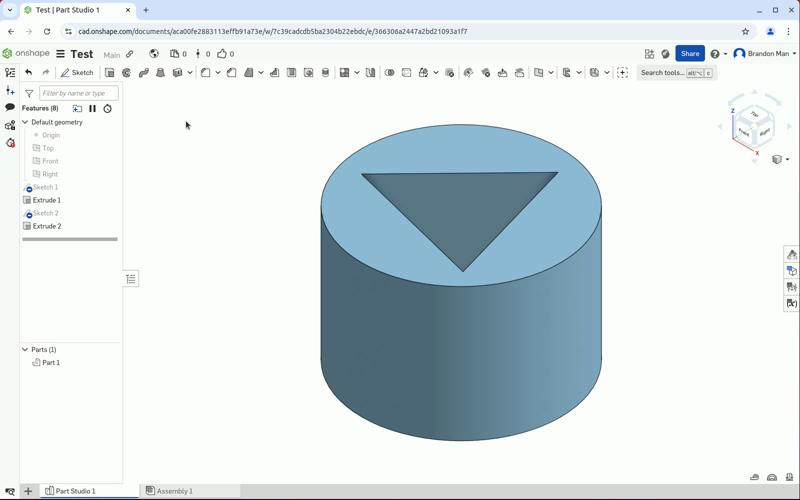
mouse_move(73, 189)
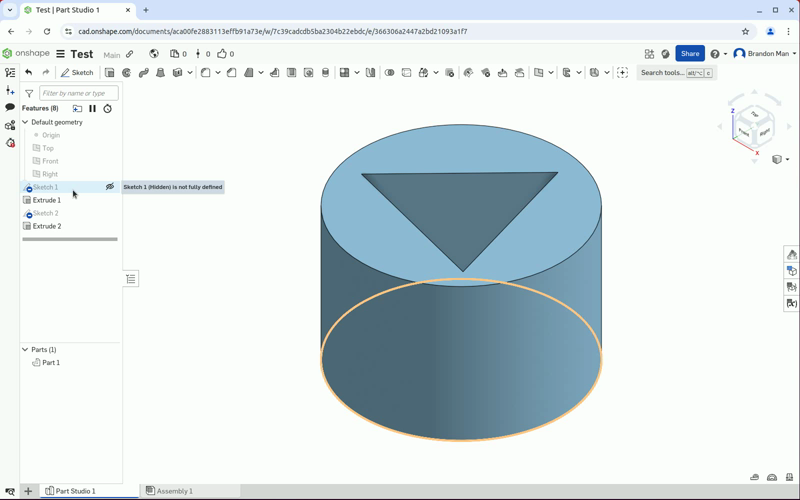
click(73, 189)